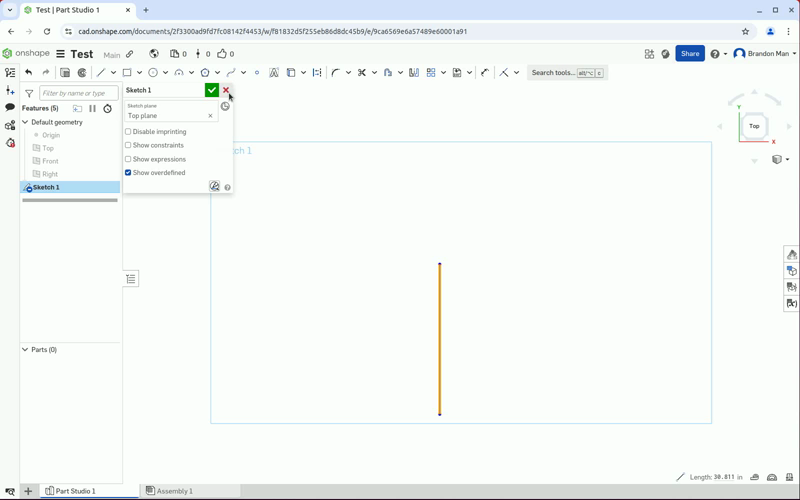
key(shift+h)
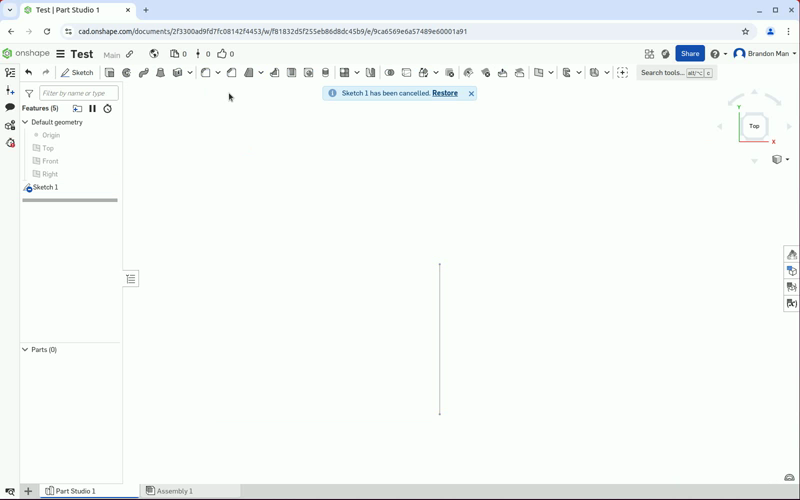
key(shift+s)
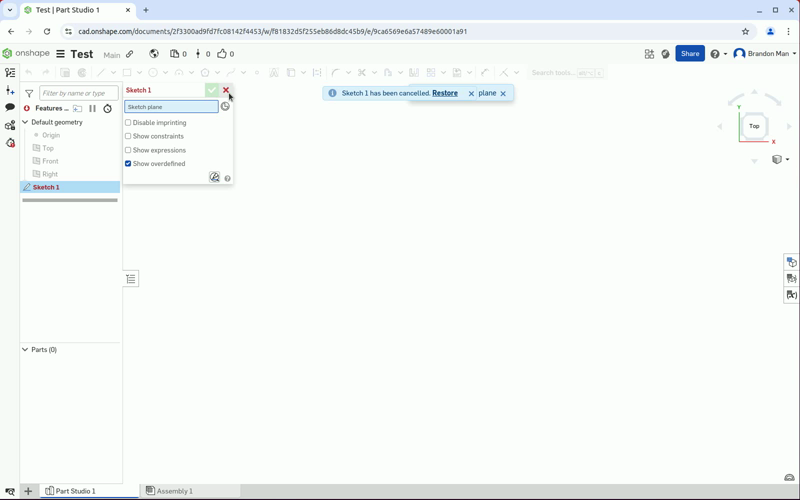
mouse_move(73, 150)
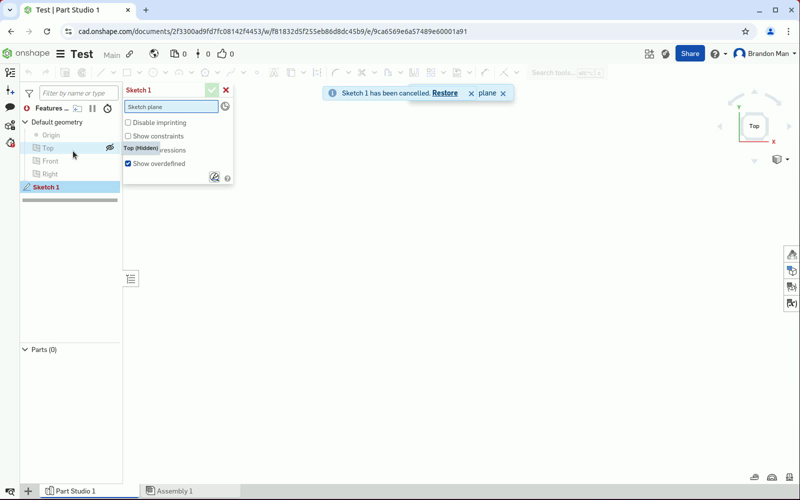
click(73, 150)
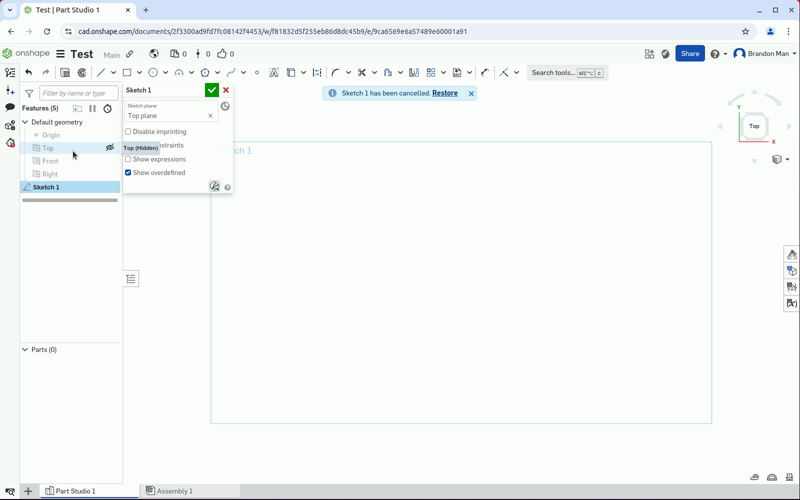
mouse_move(73, 352)
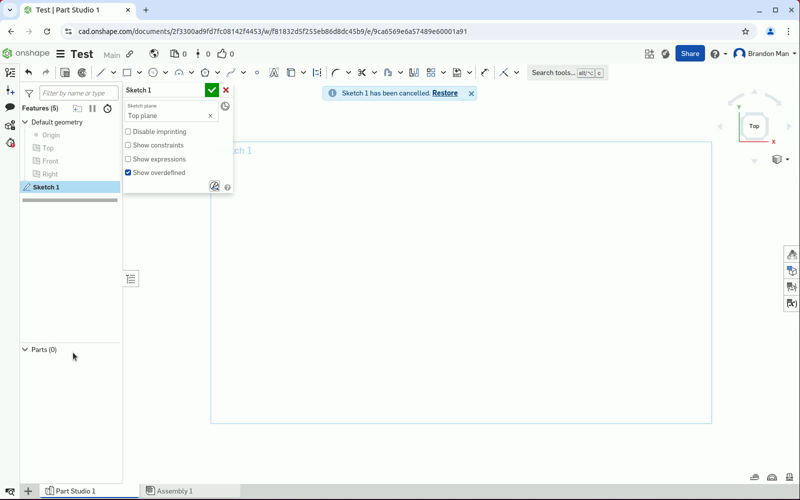
key(y)
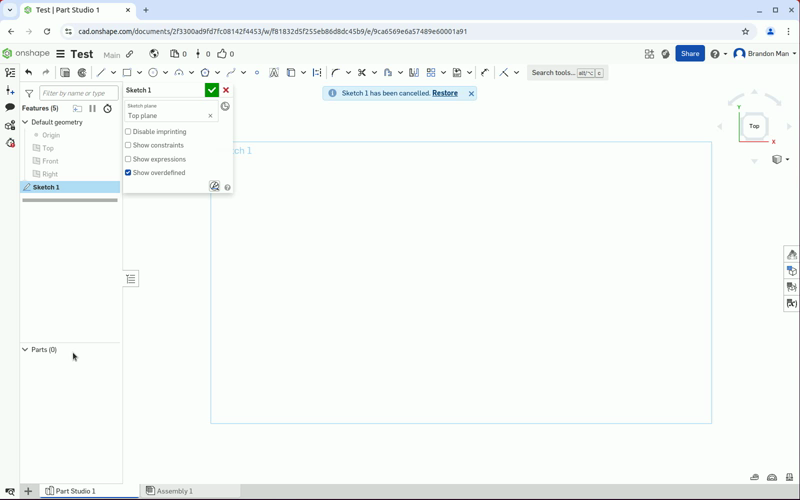
key(c)
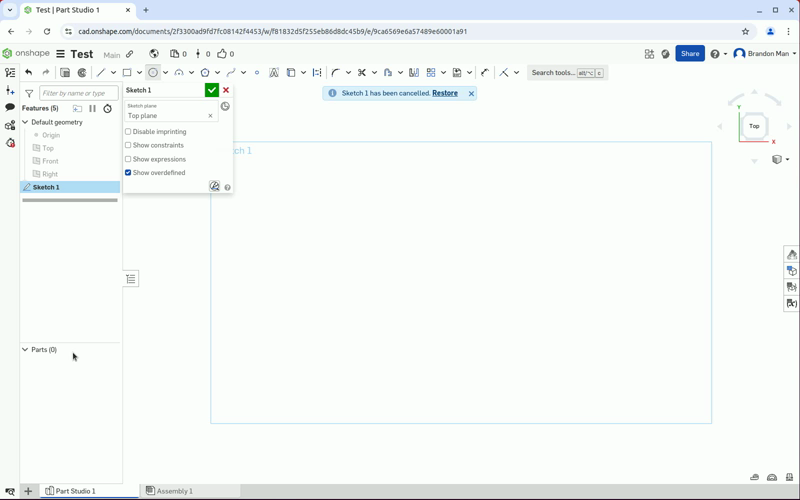
key_down(shift)
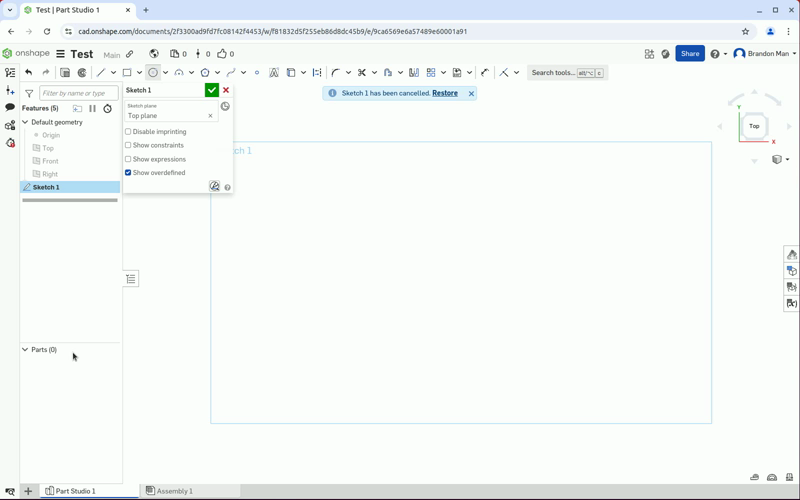
mouse_move(460, 282)
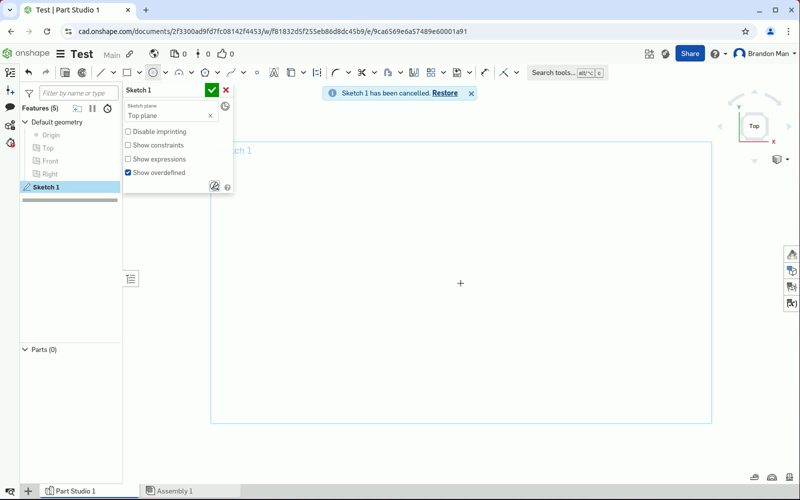
click(460, 282)
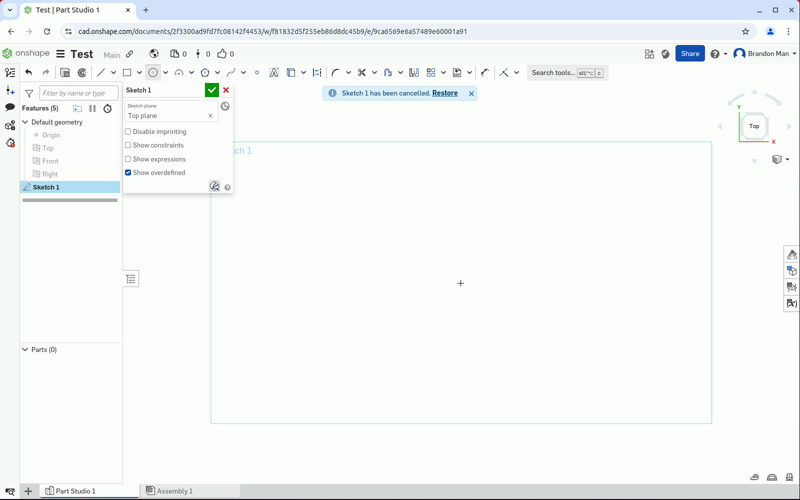
key_up(shift)
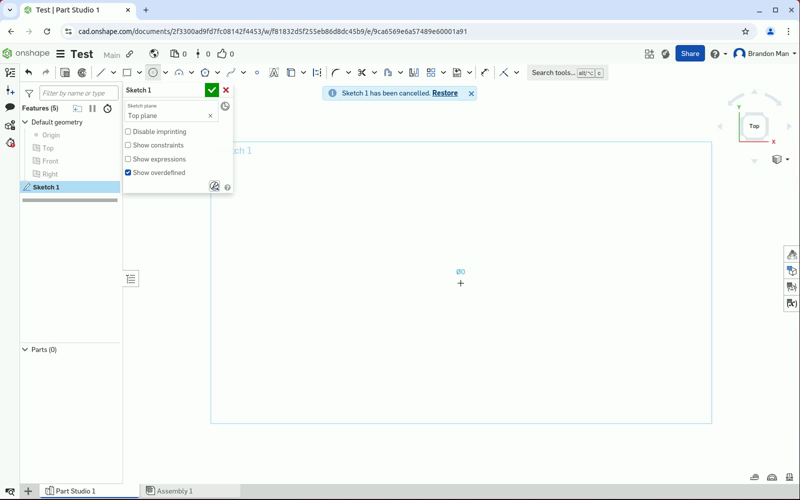
mouse_move(533, 282)
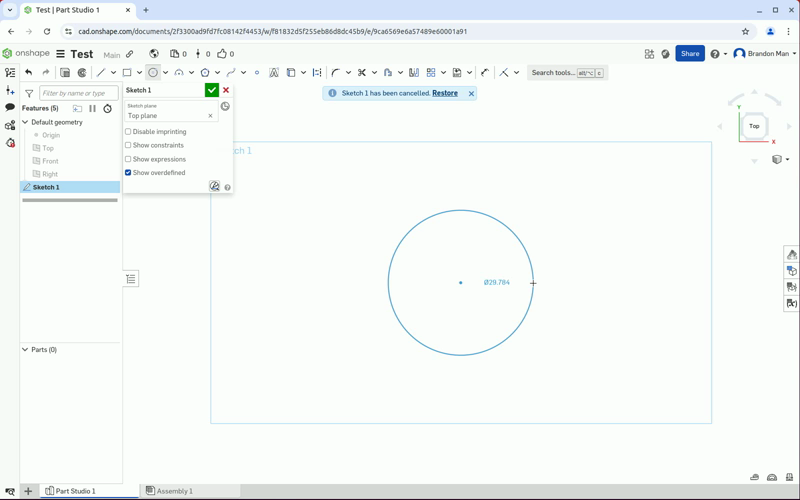
click(533, 282)
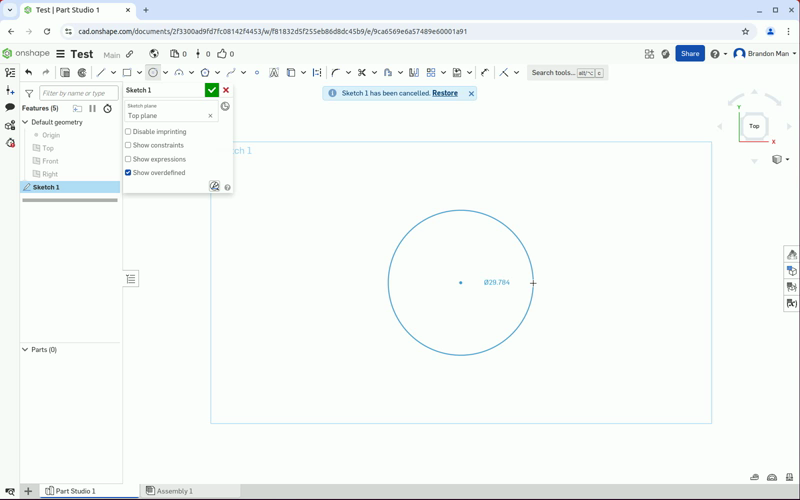
key(esc)
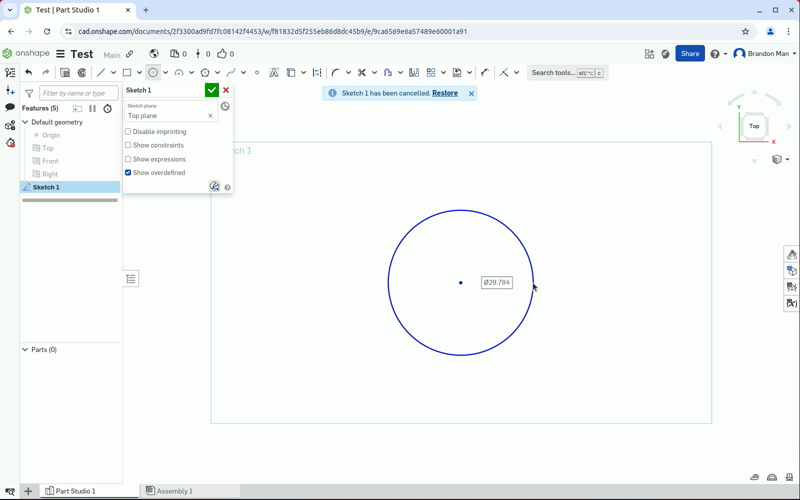
mouse_move(440, 303)
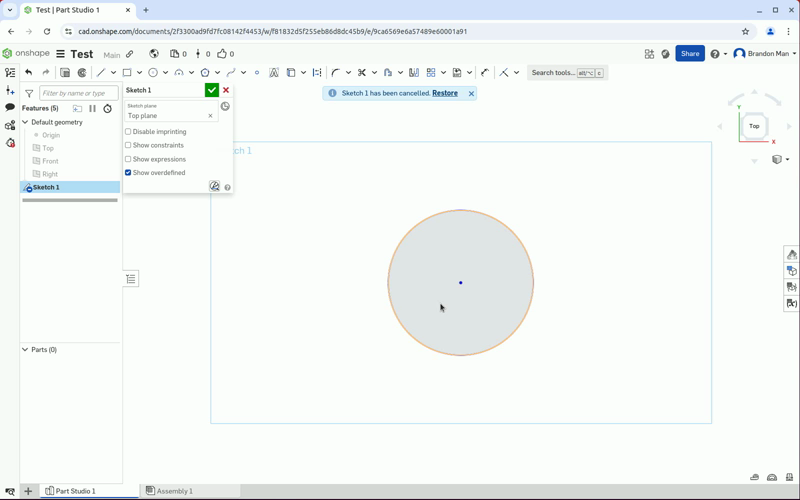
click(440, 303)
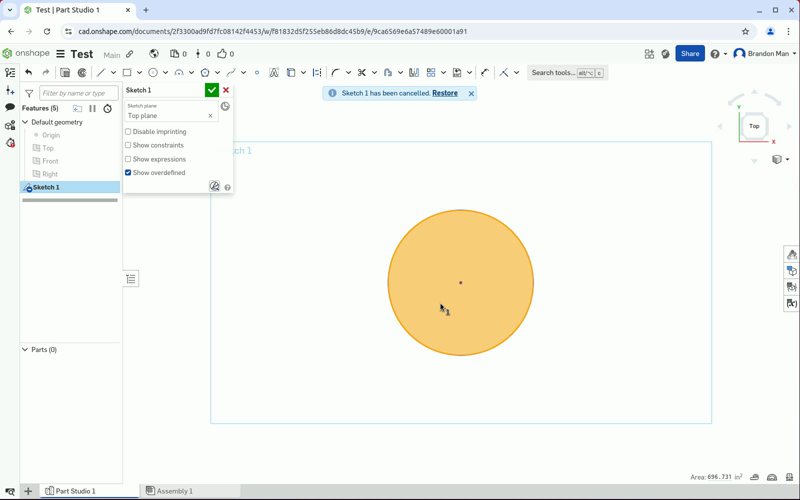
mouse_move(73, 352)
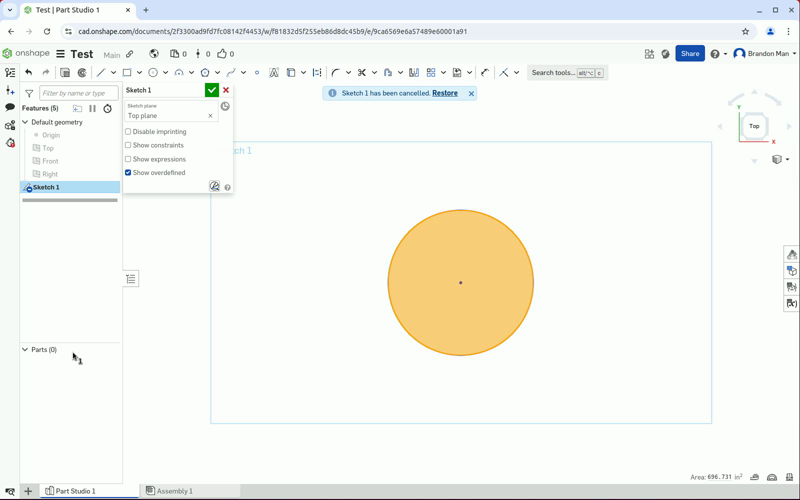
key(shift+y)
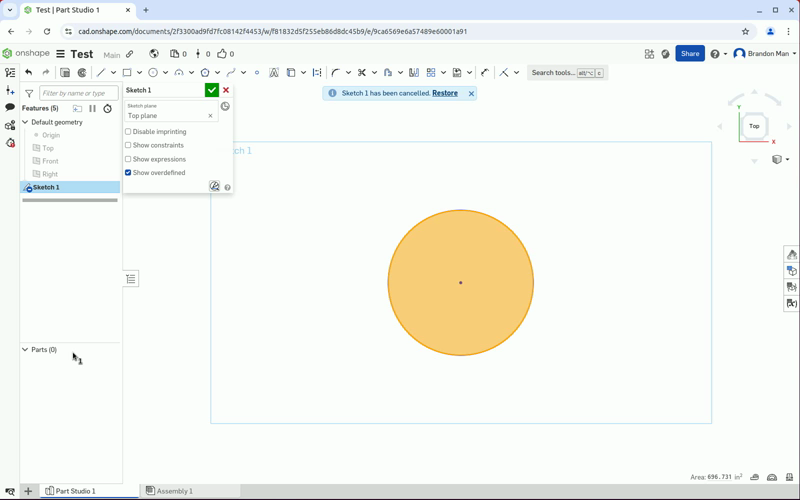
key(shift+e)
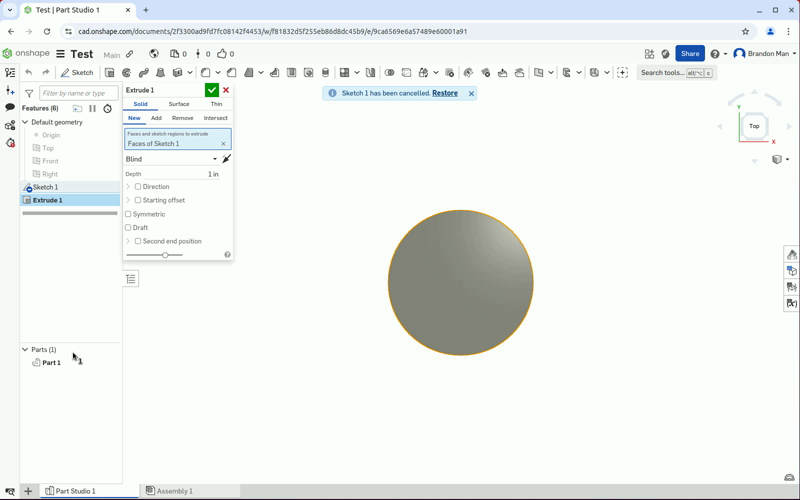
mouse_move(143, 106)
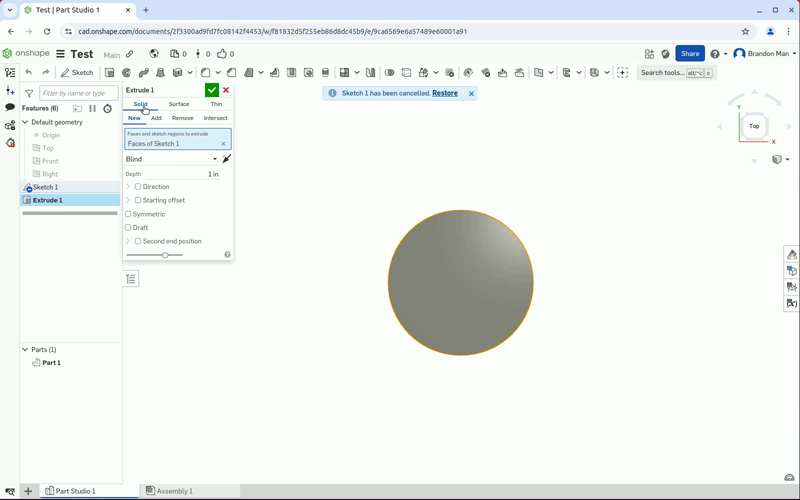
click(143, 106)
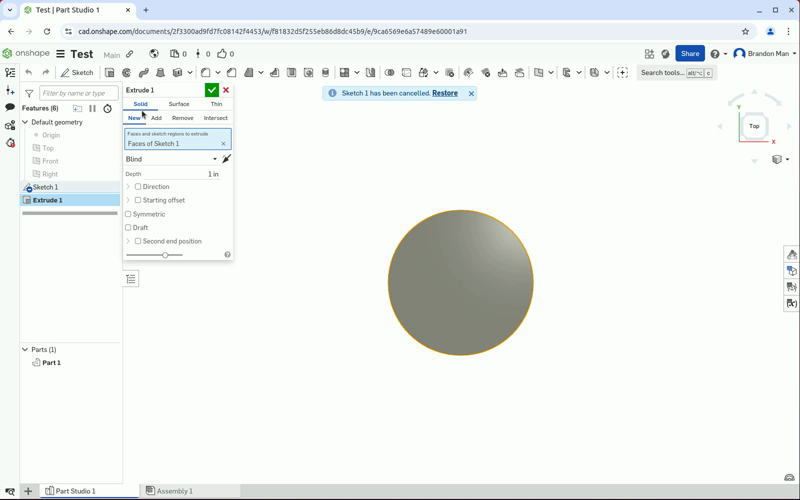
mouse_move(137, 120)
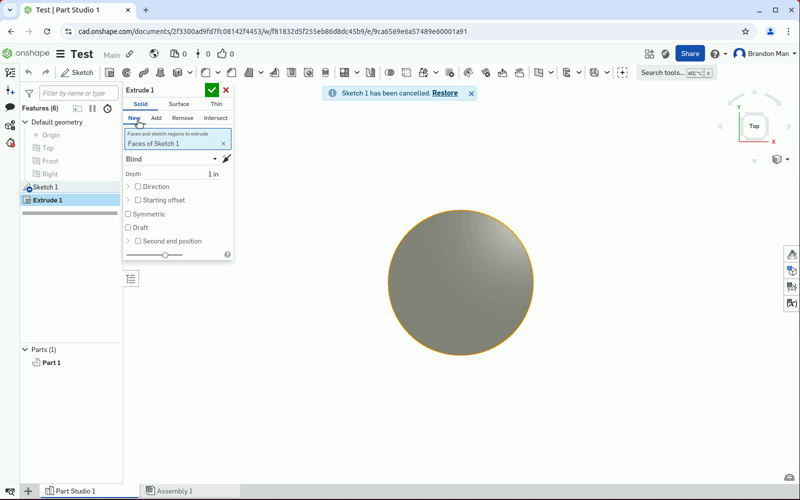
click(137, 120)
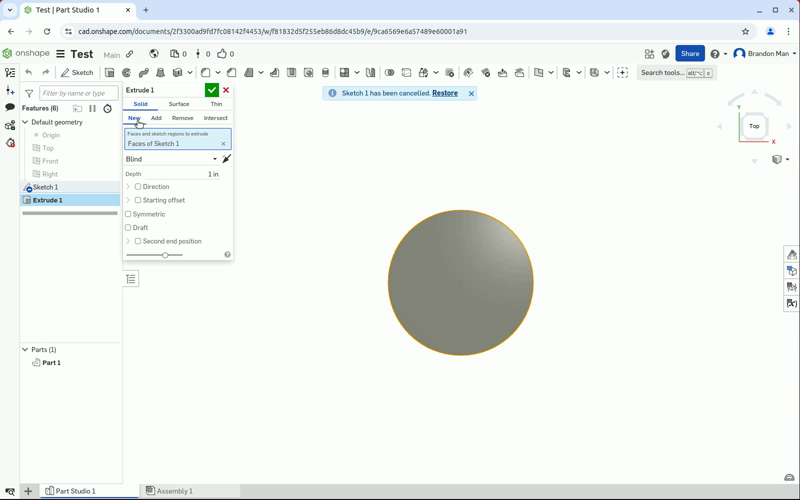
key(tab, 4)
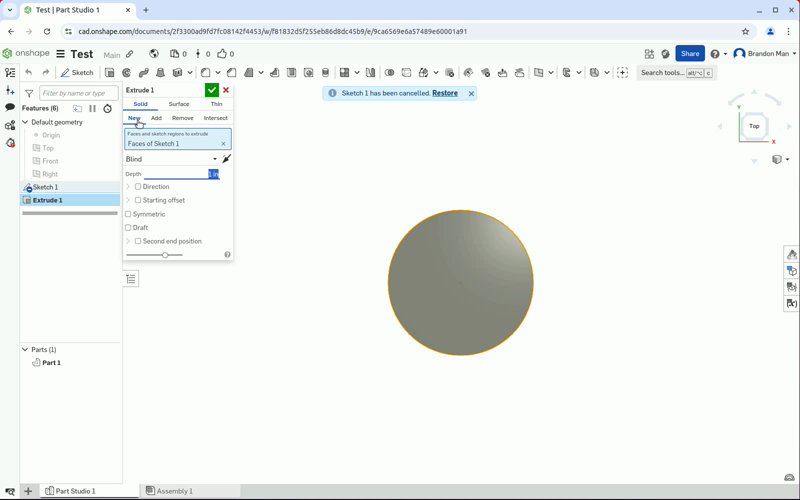
text(8.184)
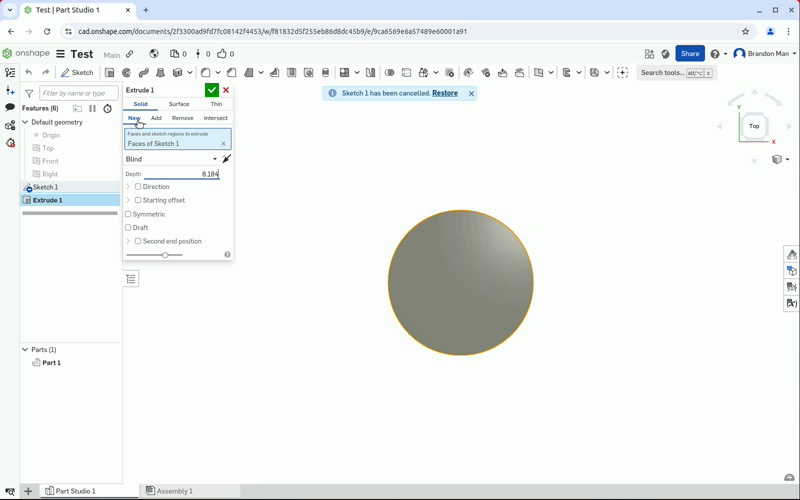
key(enter)
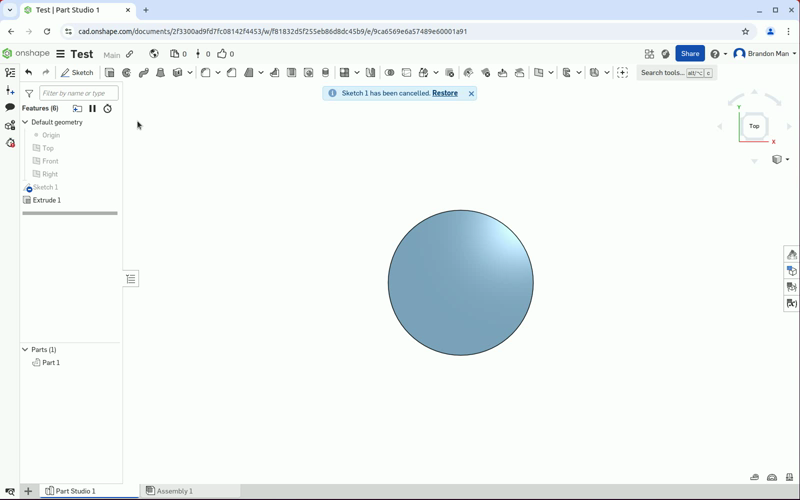
key(shift+h)
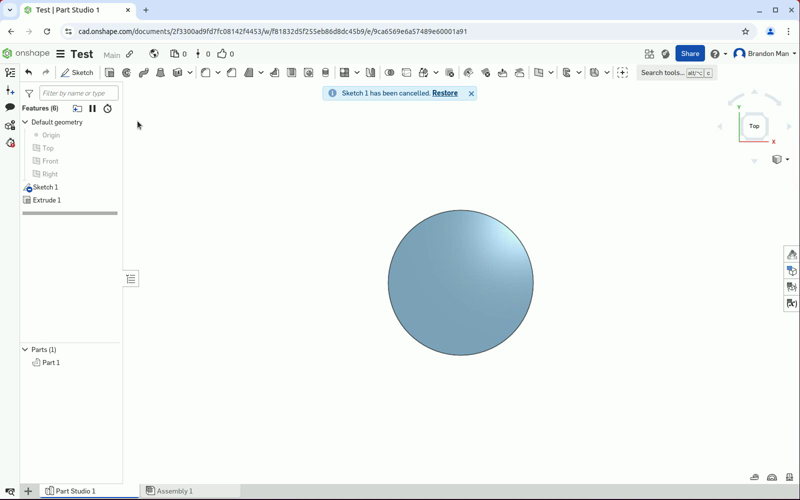
key(shift+h)
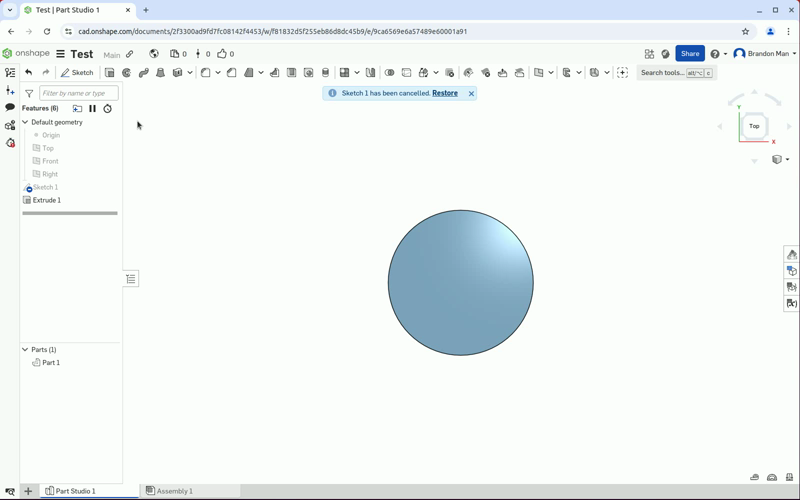
mouse_move(73, 189)
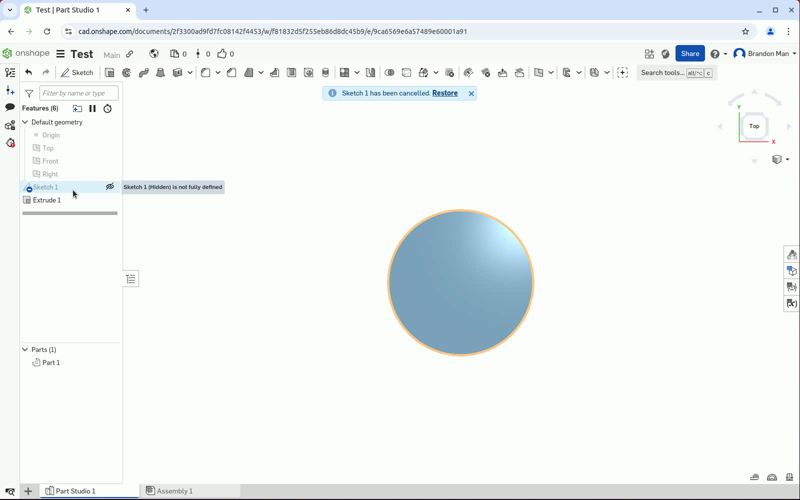
click(73, 189)
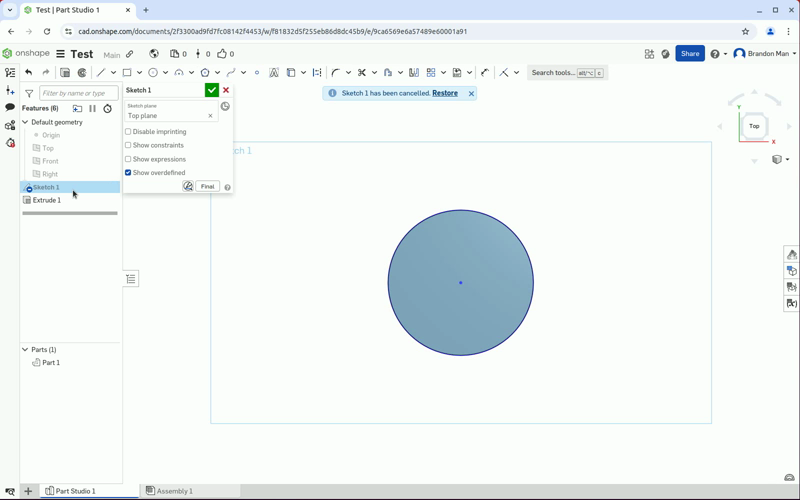
mouse_move(229, 92)
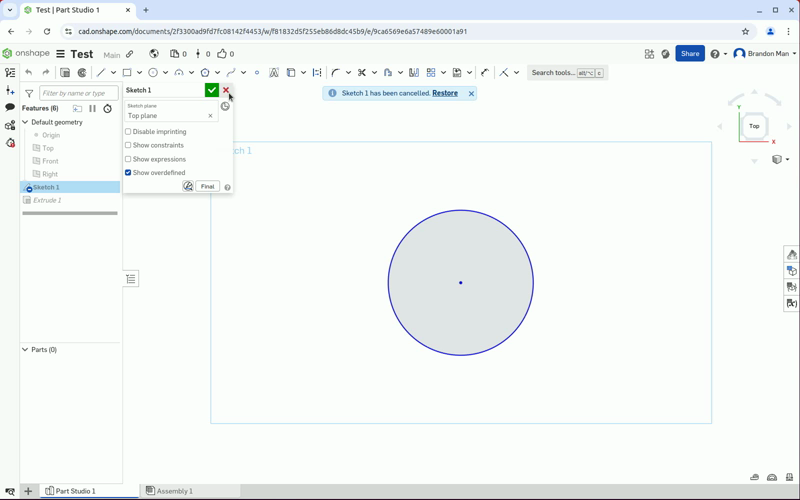
click(229, 92)
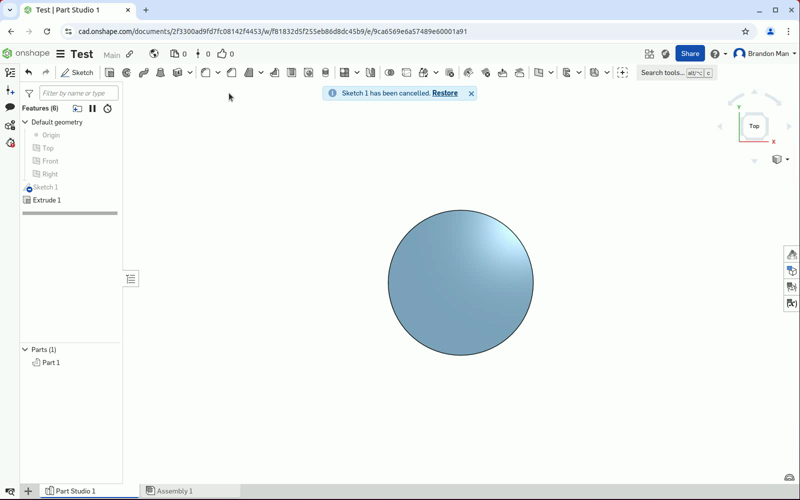
mouse_move(541, 75)
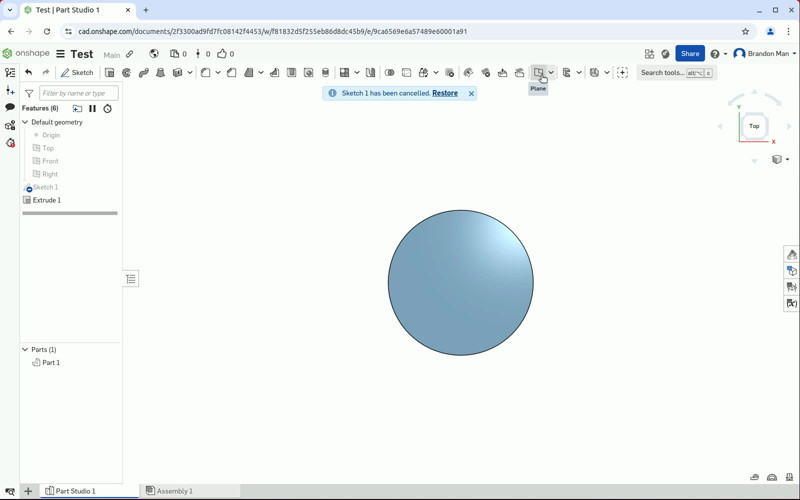
click(541, 75)
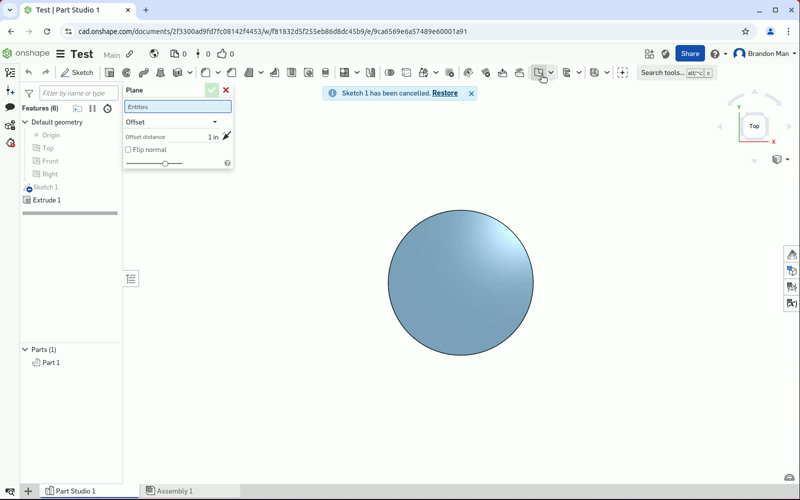
mouse_move(73, 150)
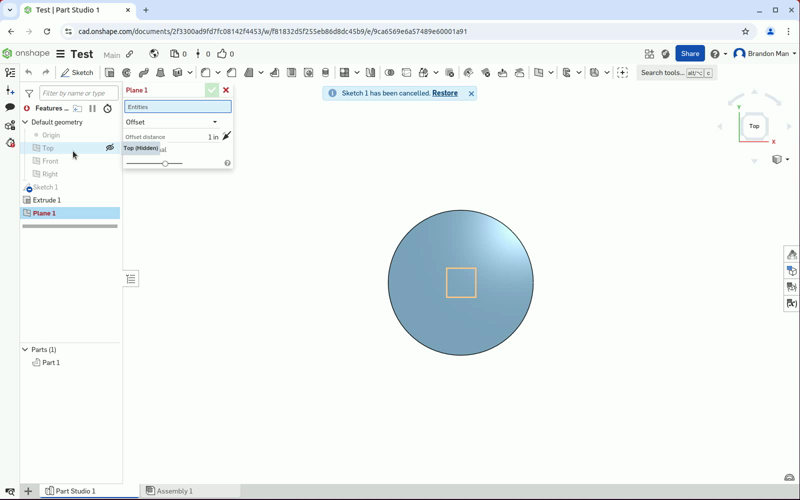
click(73, 150)
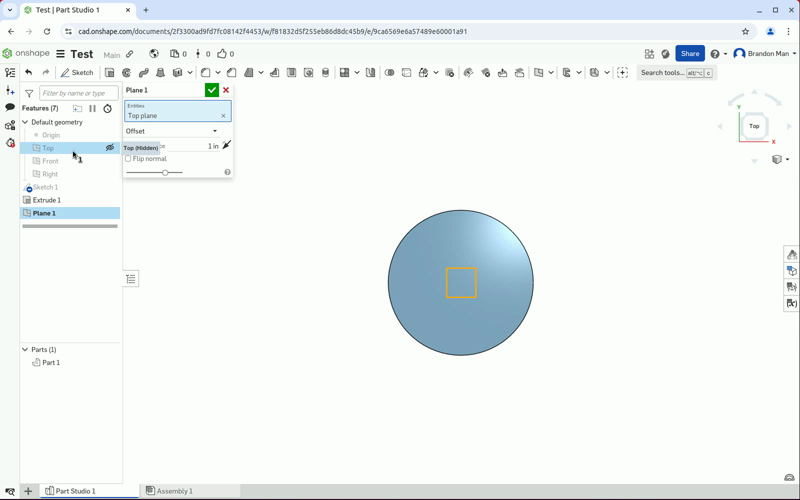
key(tab, 2)
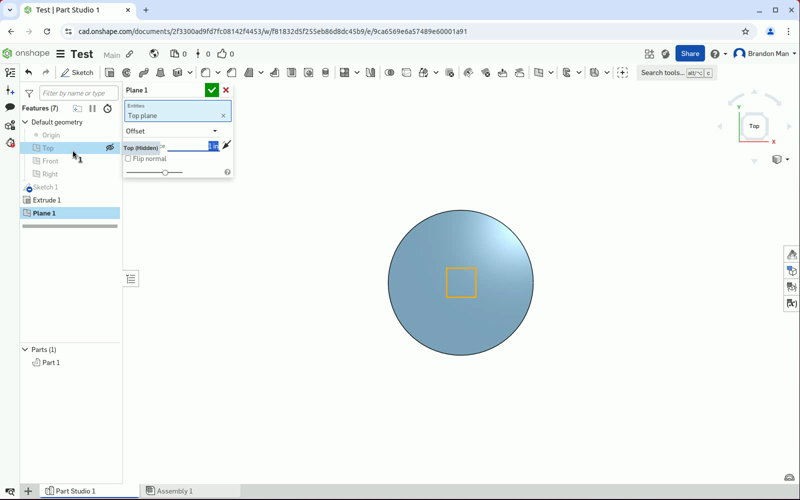
text(8.196)
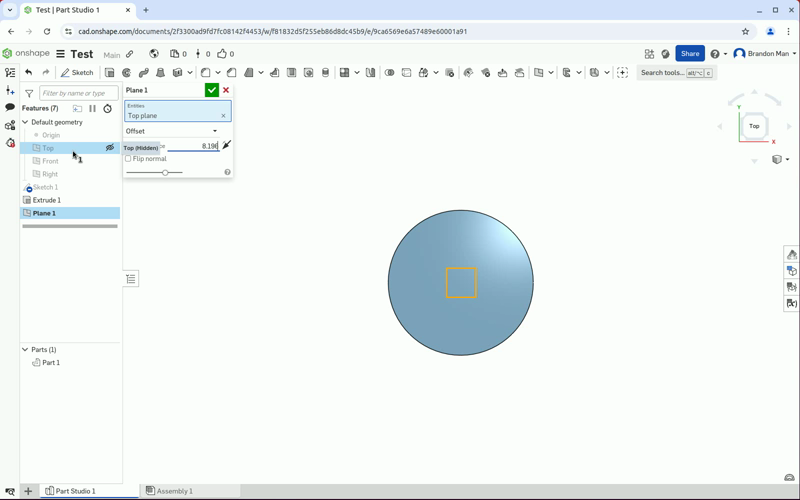
key(enter, 2)
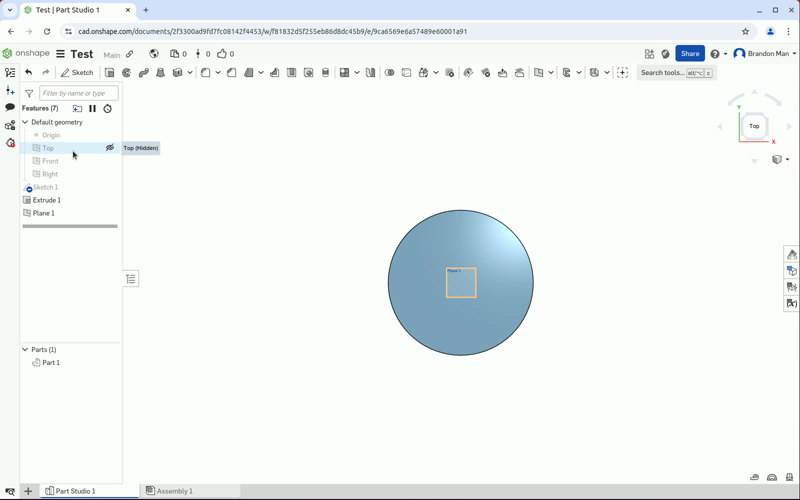
key(shift+s)
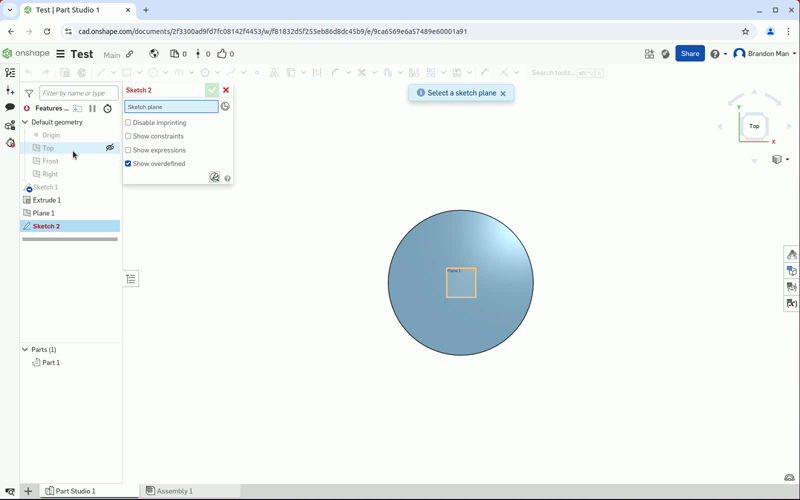
mouse_move(73, 215)
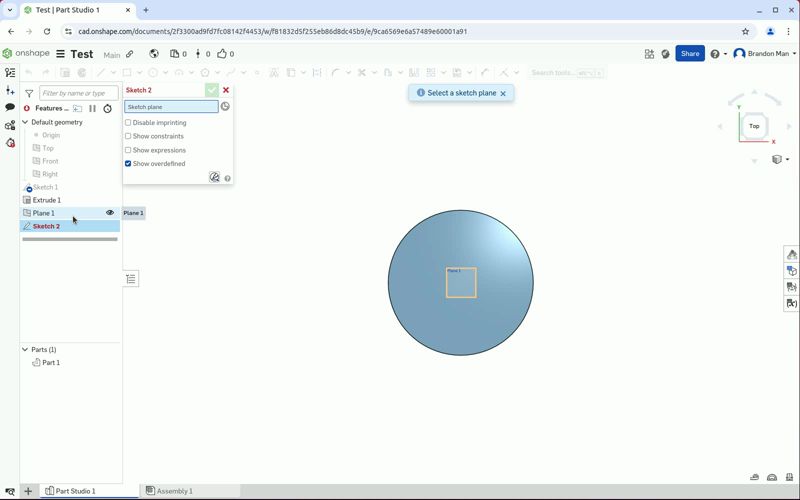
click(73, 215)
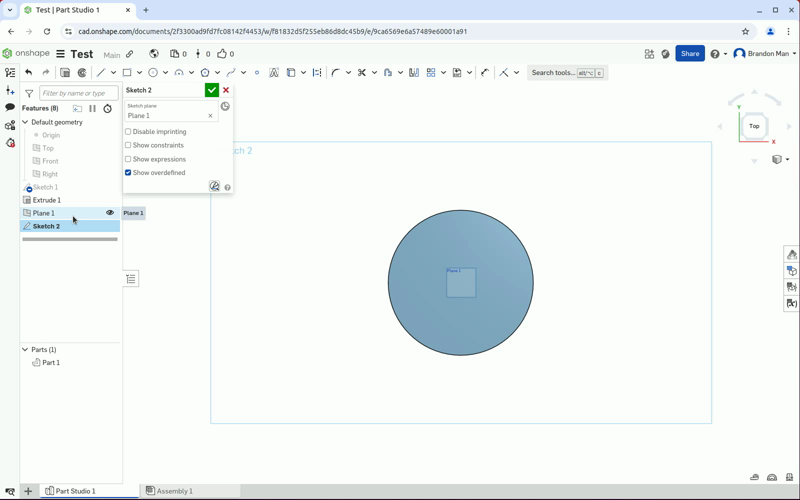
mouse_move(73, 352)
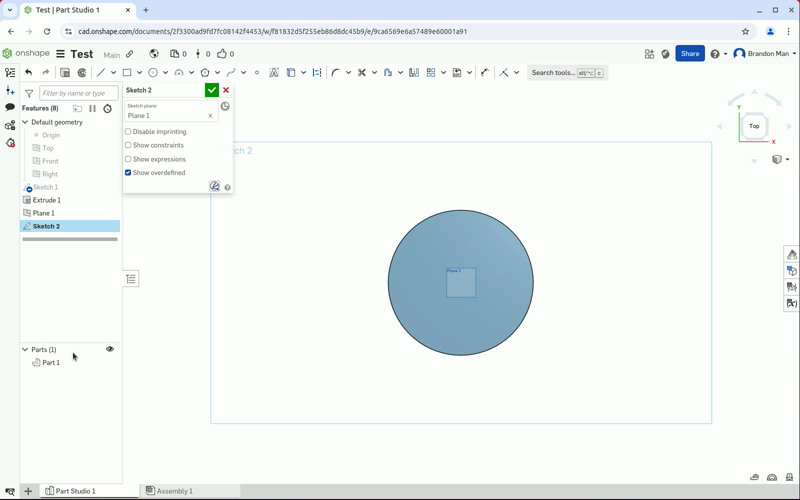
key(y)
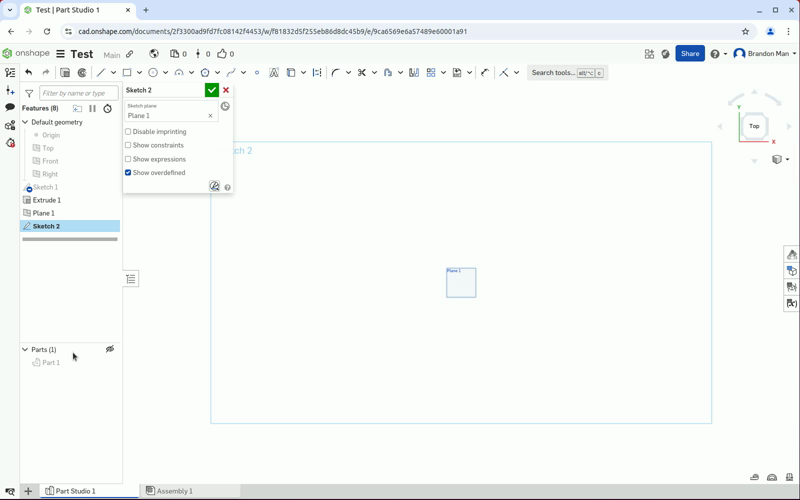
key(c)
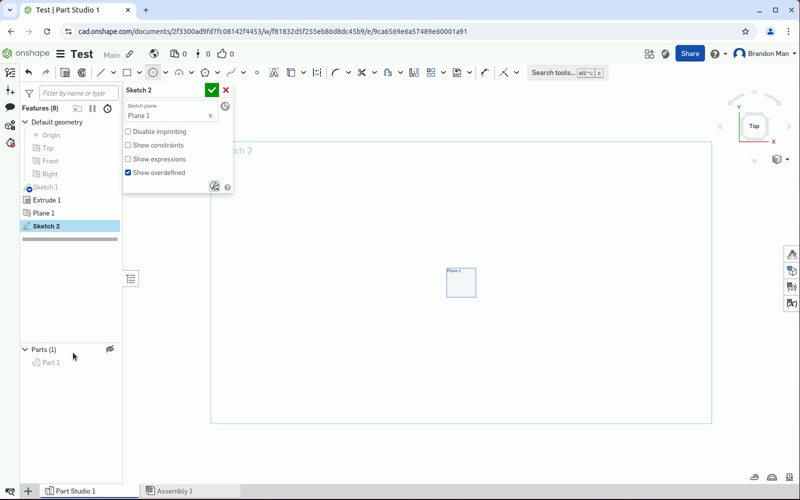
key_down(shift)
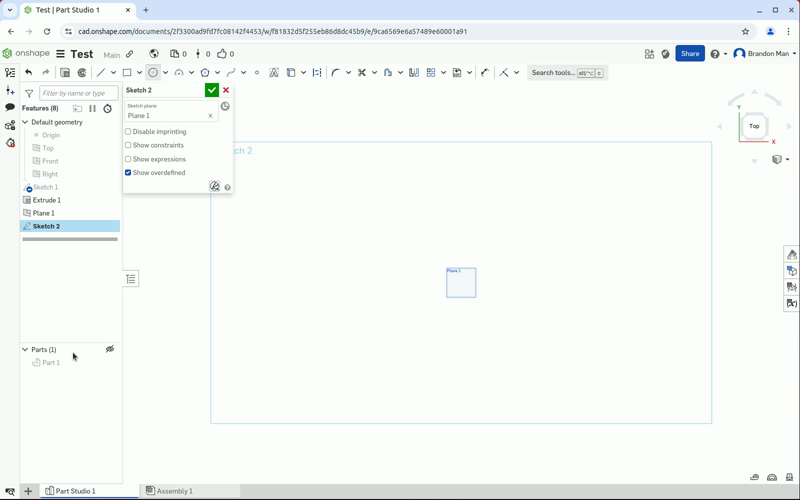
mouse_move(460, 282)
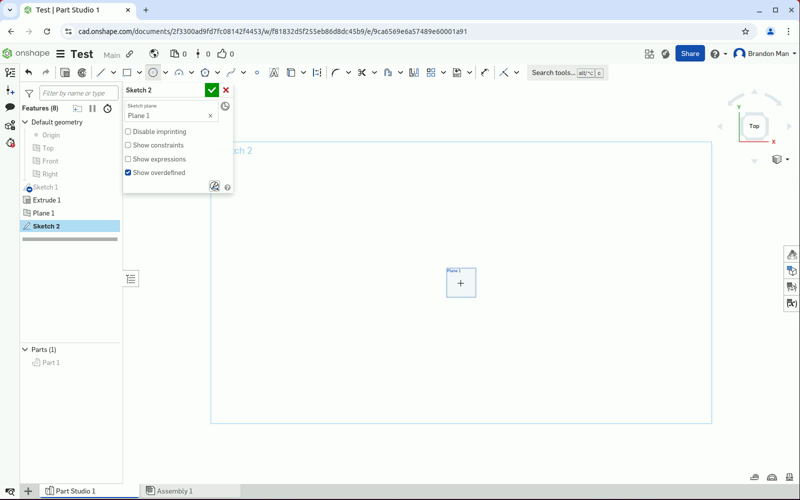
click(460, 282)
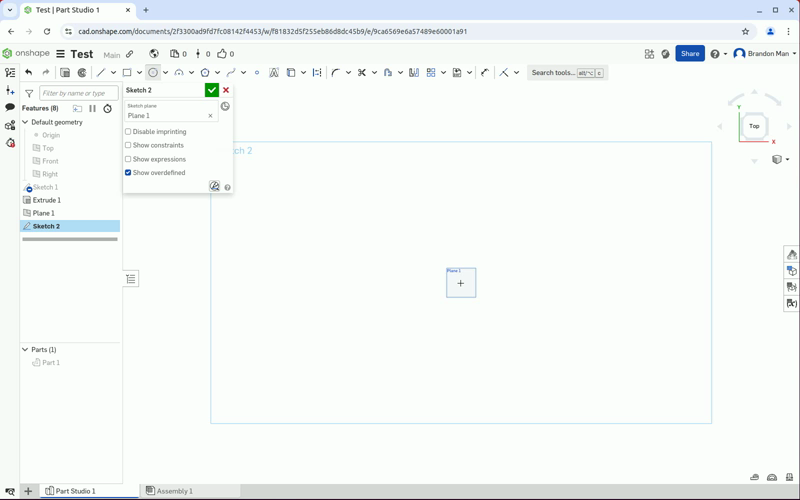
key_up(shift)
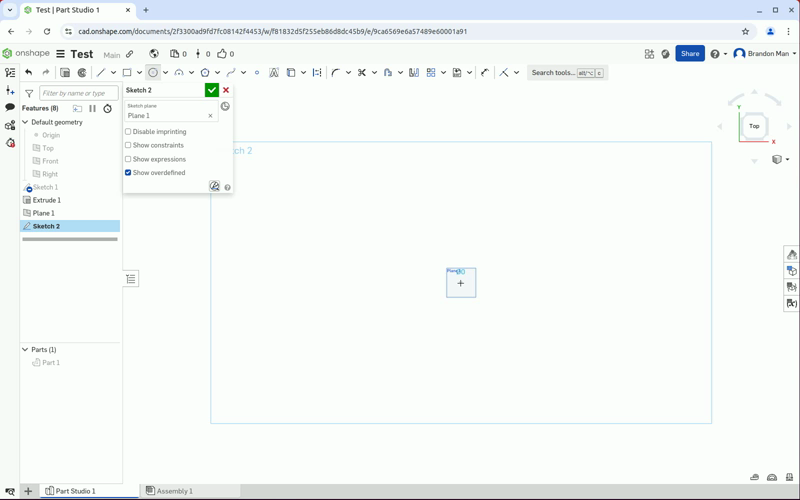
mouse_move(511, 282)
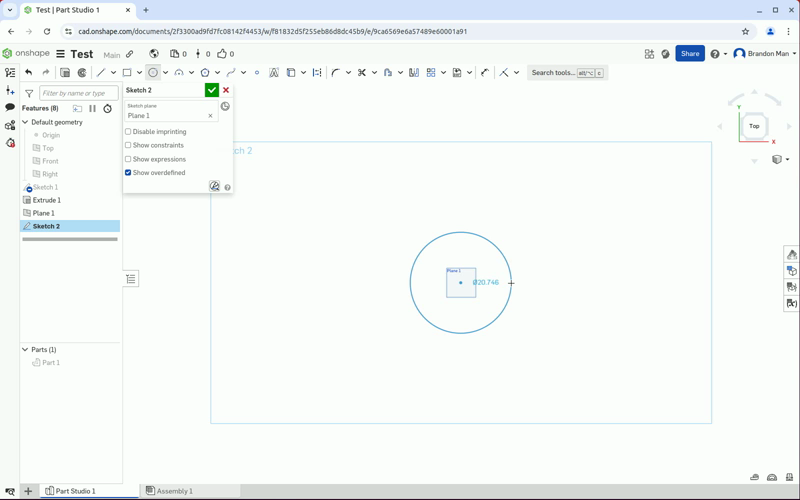
click(511, 282)
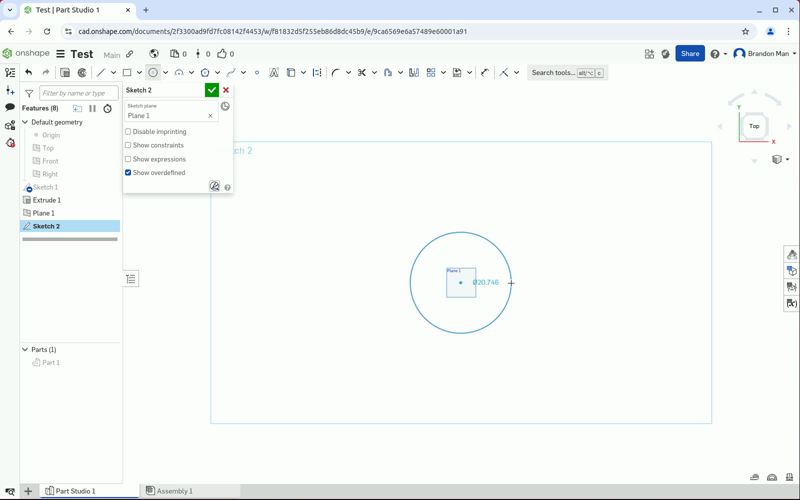
key(esc)
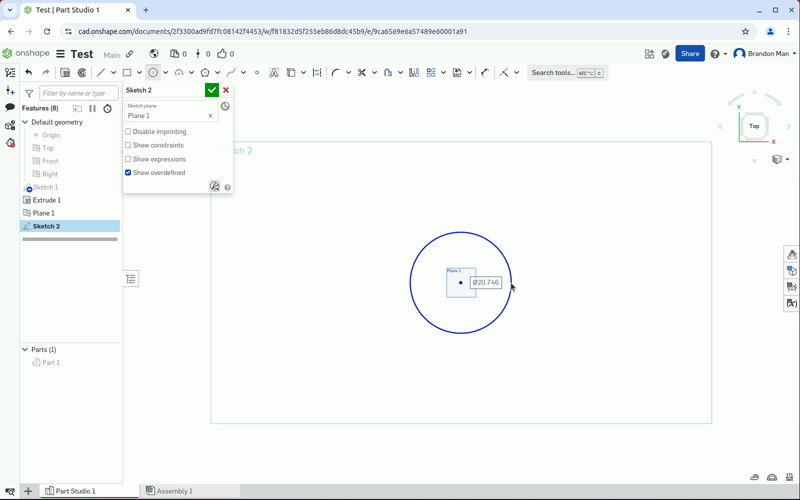
mouse_move(466, 316)
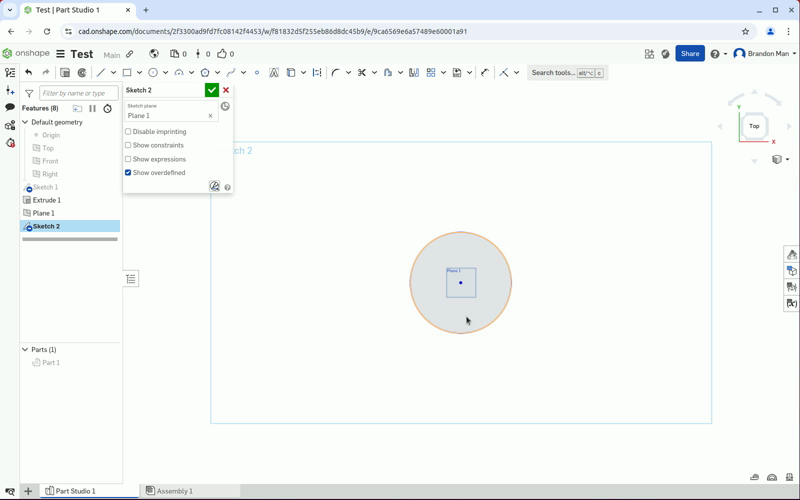
click(466, 316)
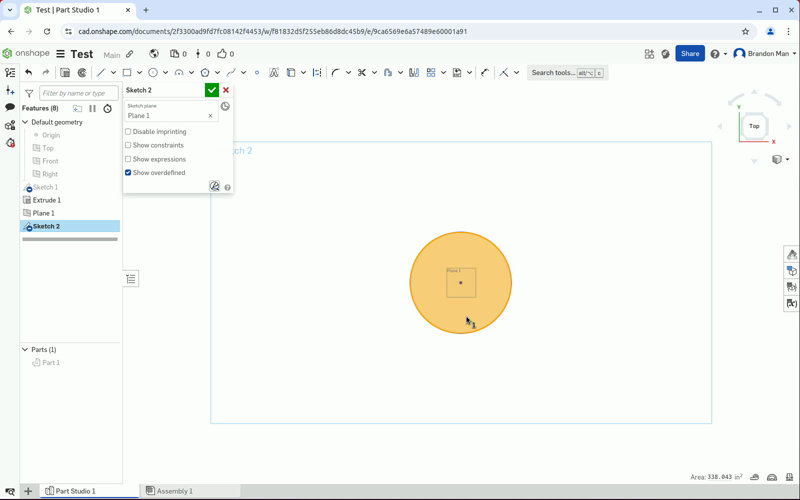
mouse_move(73, 352)
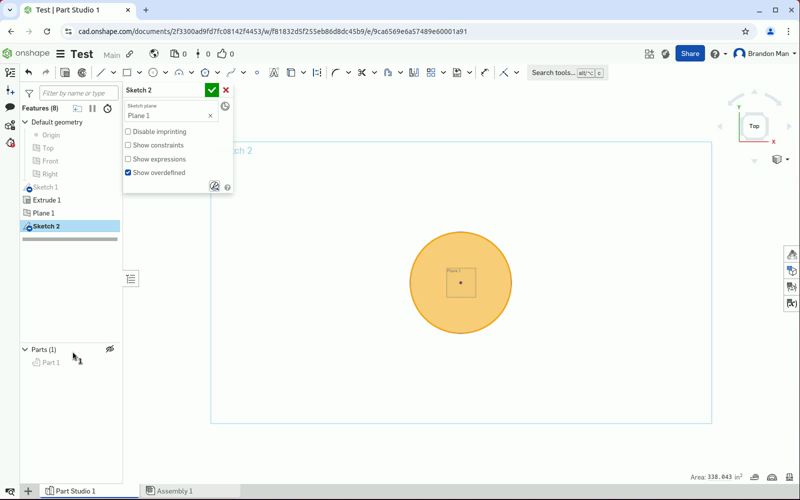
key(shift+y)
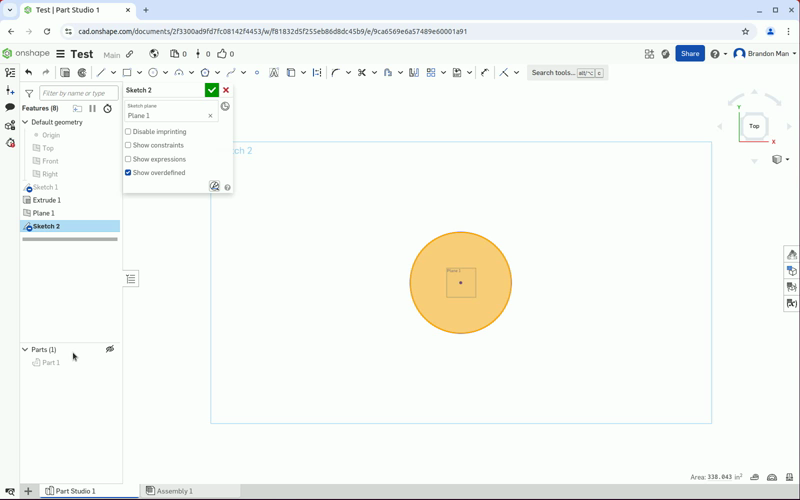
key(shift+e)
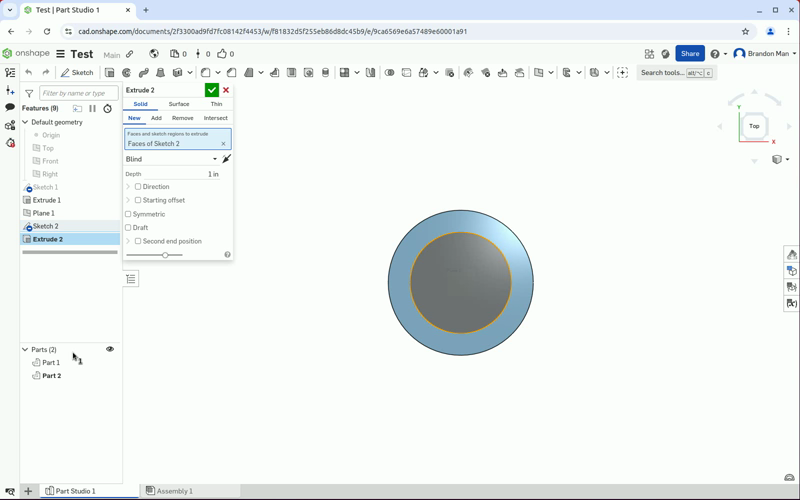
mouse_move(143, 106)
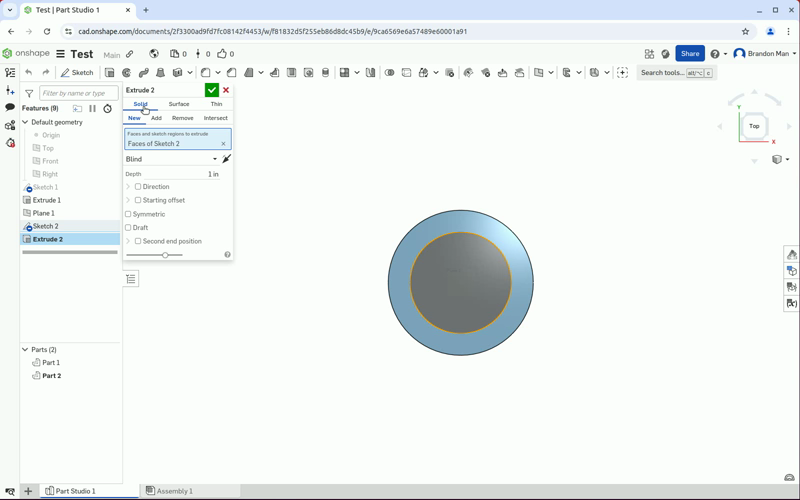
click(143, 106)
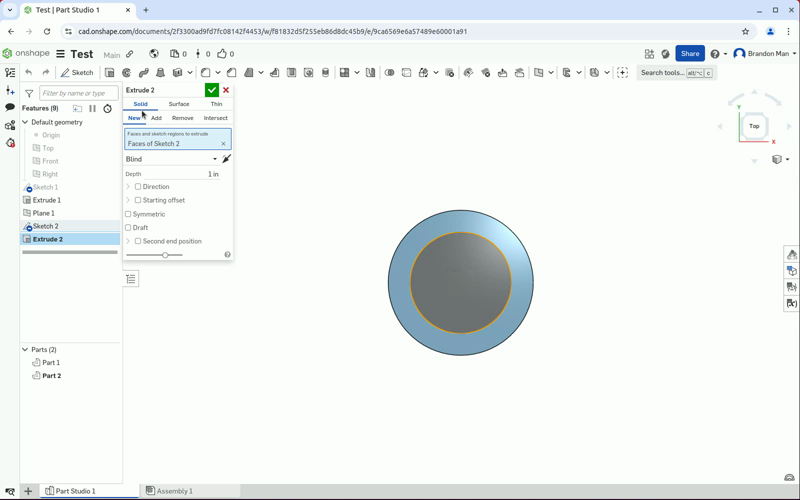
mouse_move(137, 120)
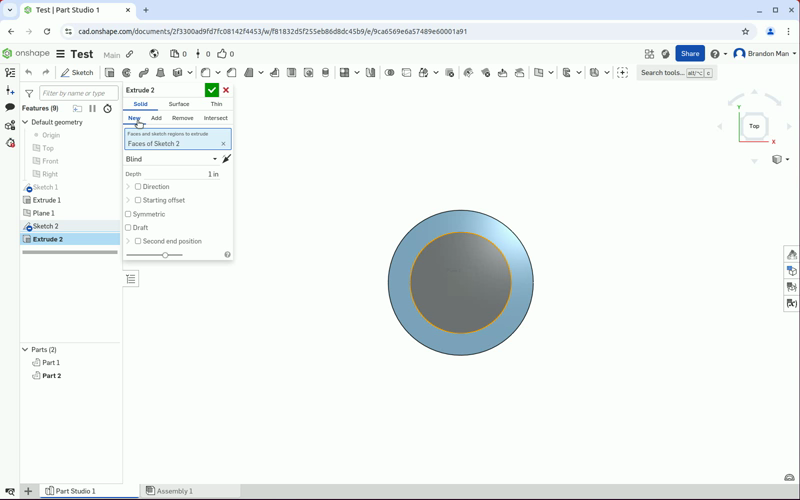
click(137, 120)
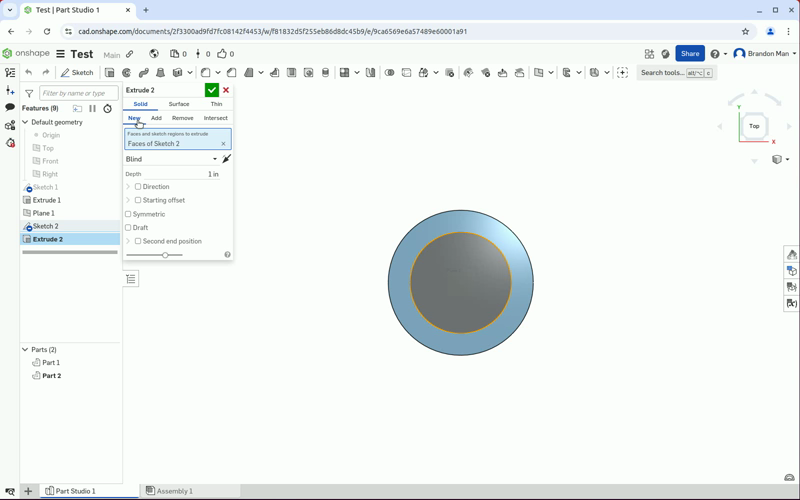
key(tab, 4)
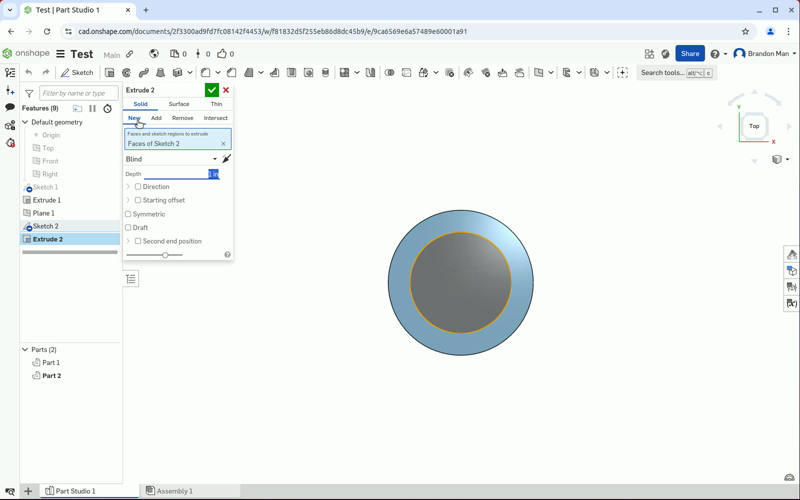
text(11.554)
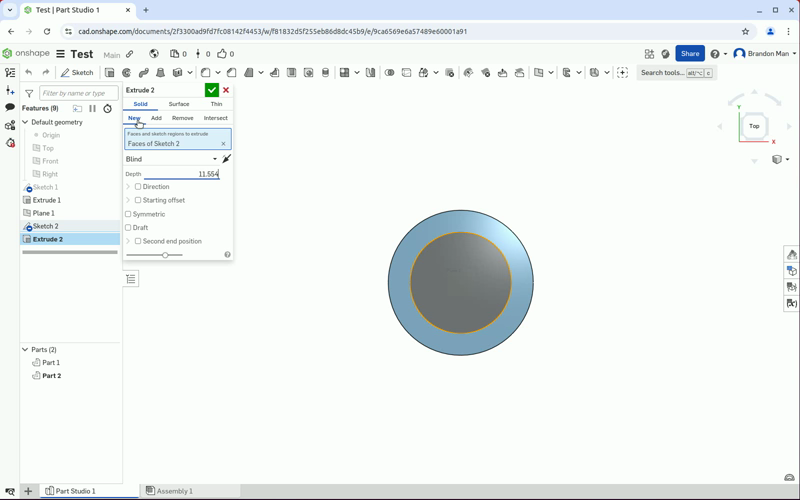
key(enter)
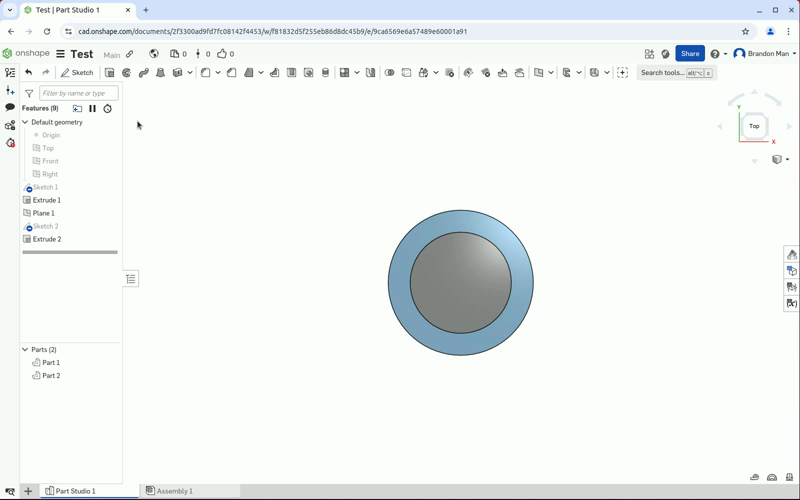
key(shift+h)
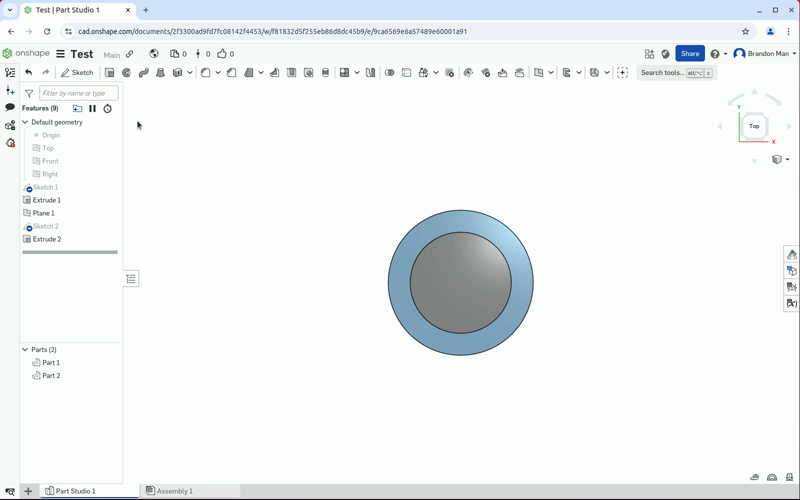
key(shift+h)
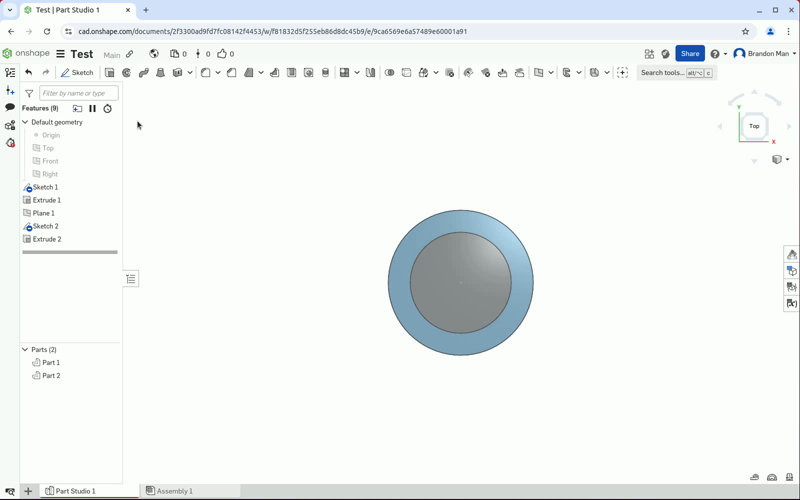
key(shift+7)
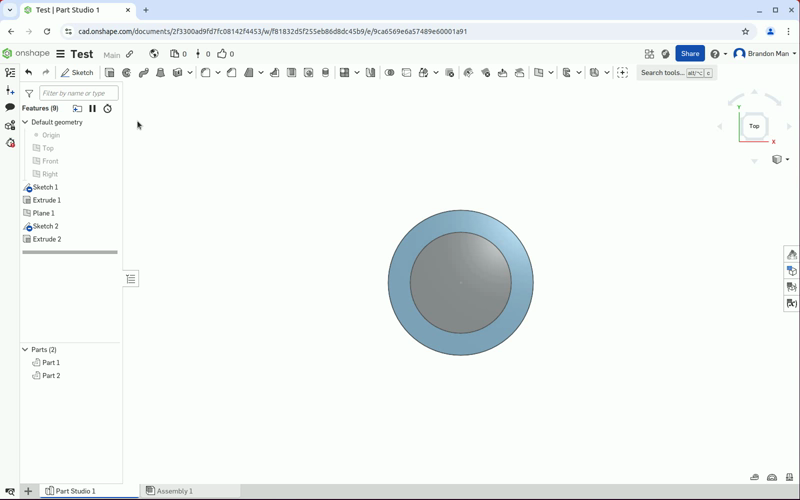
key(up, 3)
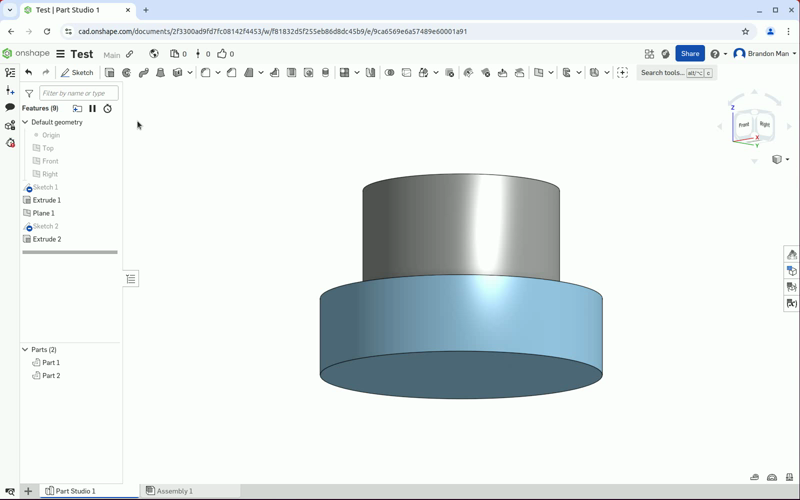
key(left, 3)
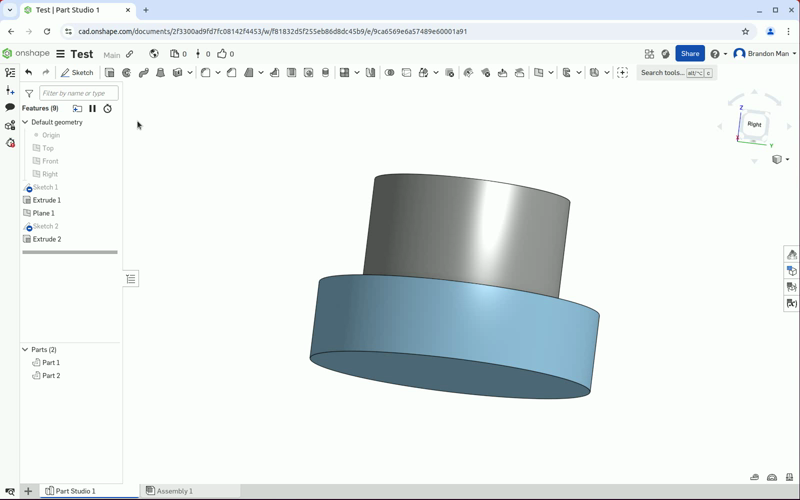
key(right, 3)
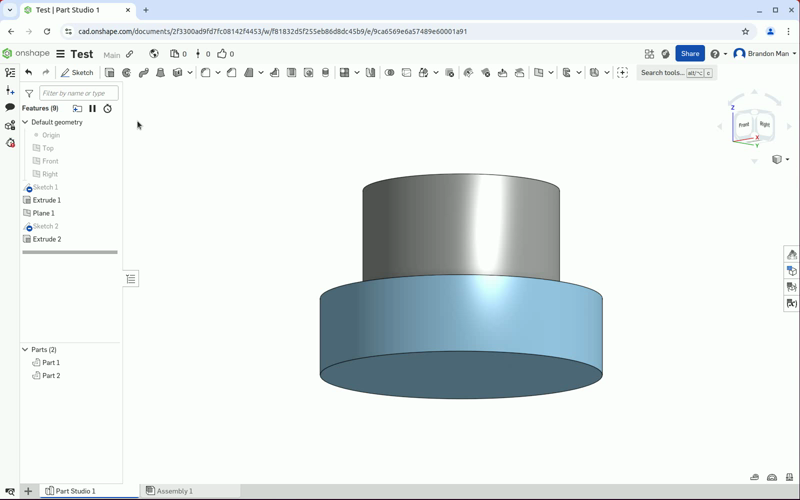
key(down, 3)
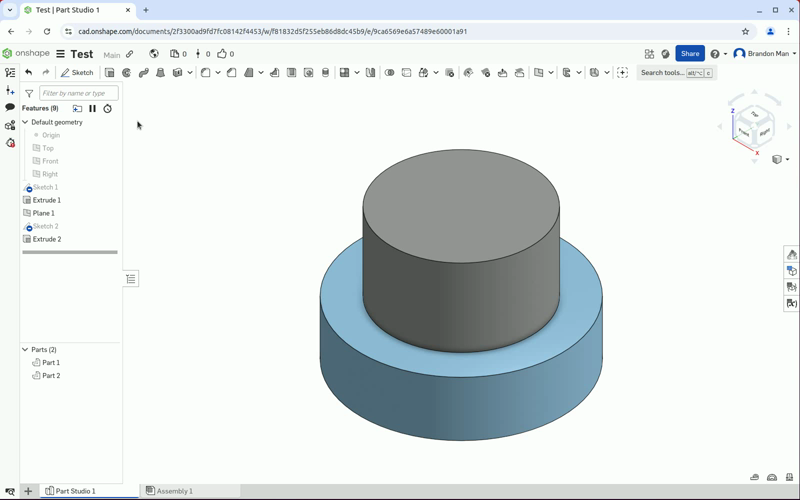
mouse_move(73, 189)
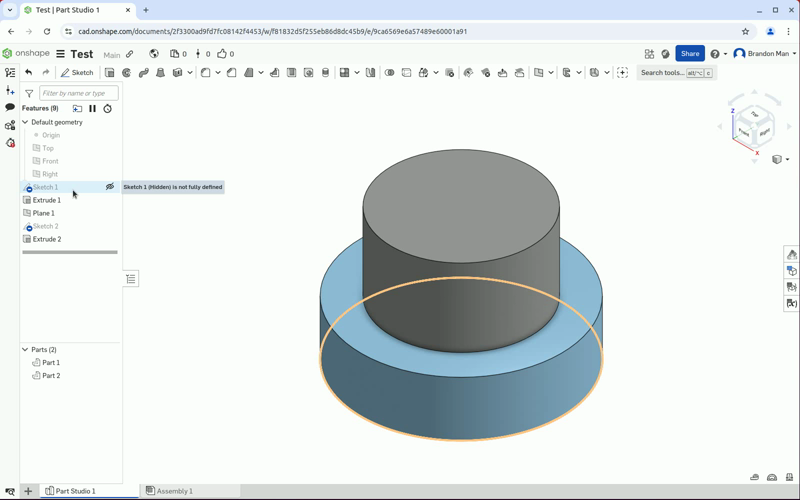
click(73, 189)